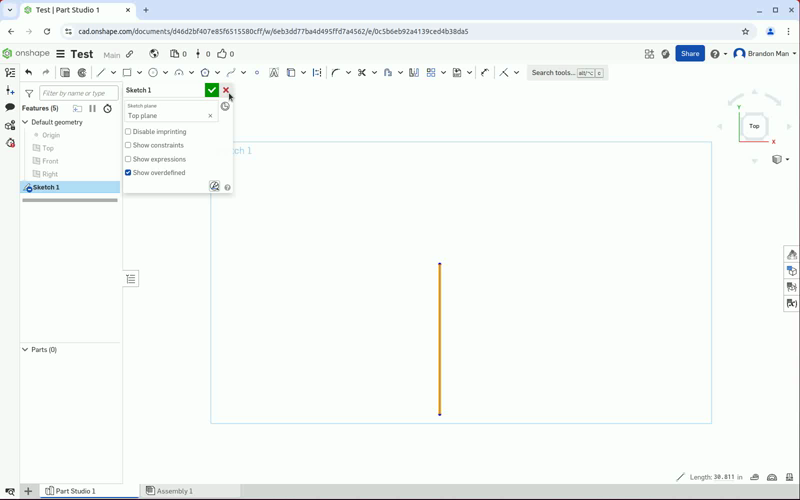
key(shift+h)
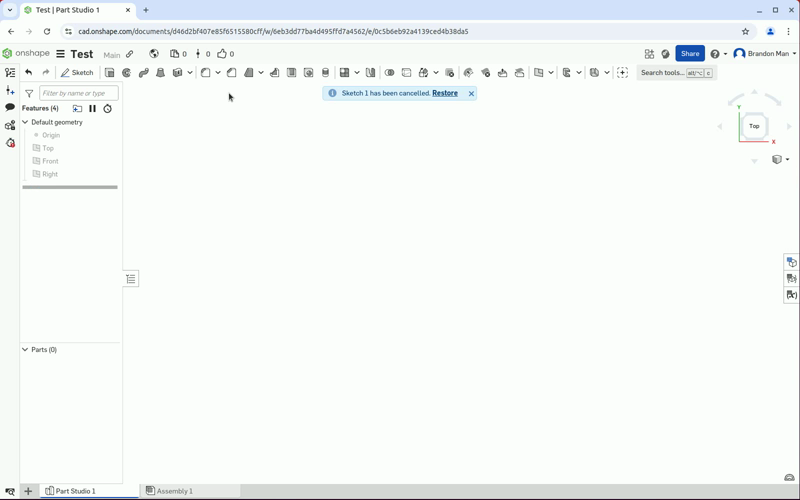
mouse_move(73, 352)
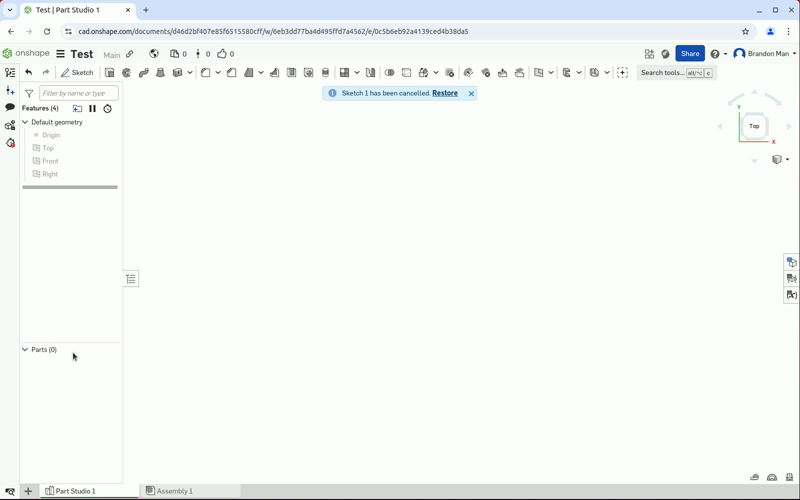
key(y)
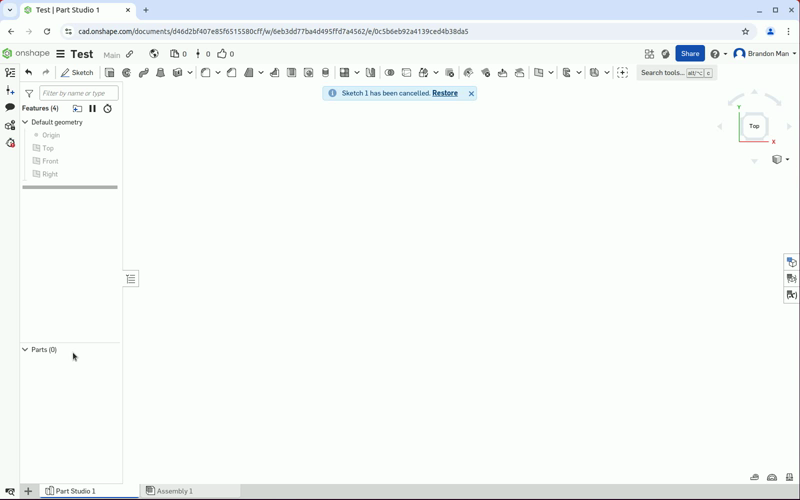
key(shift+p)
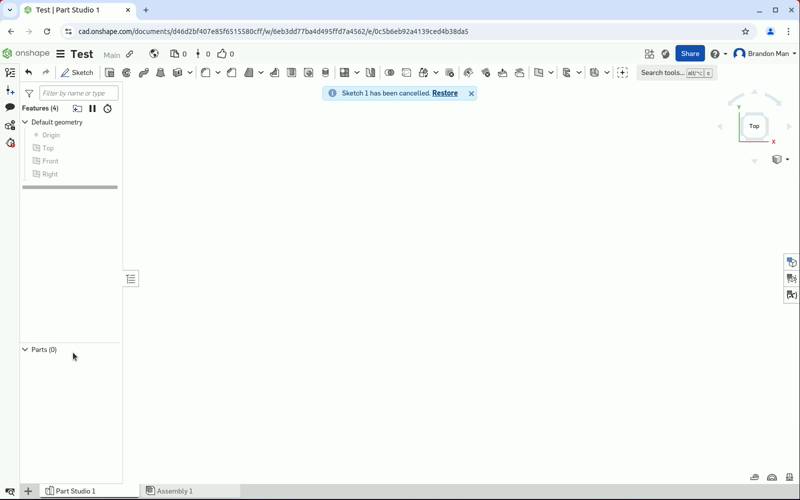
key(space)
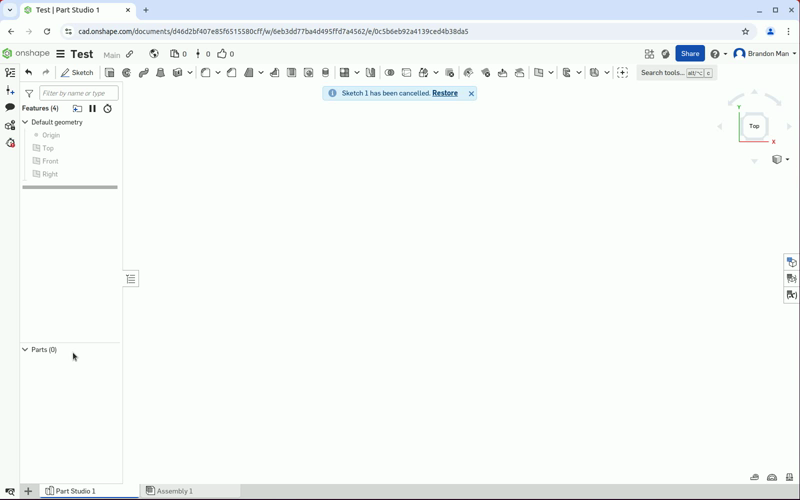
key_down(shift)
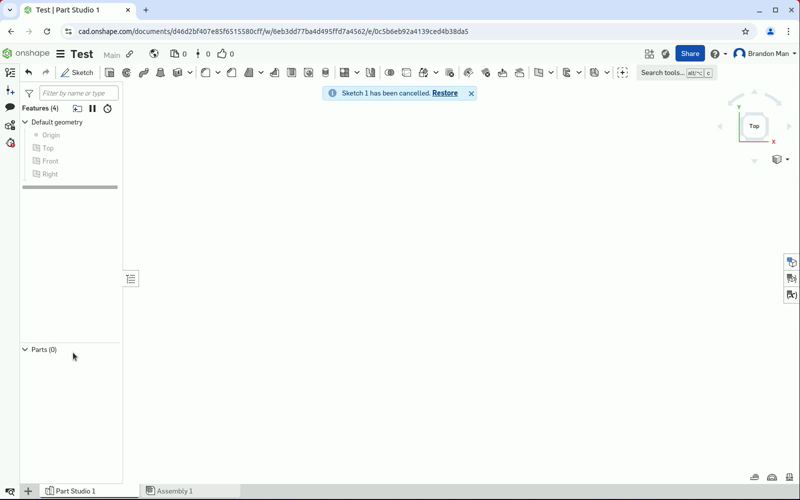
key(up)
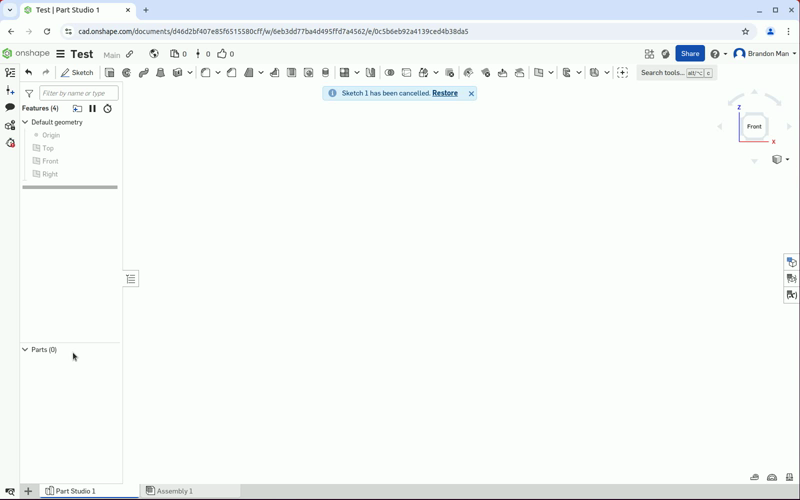
key_up(shift)
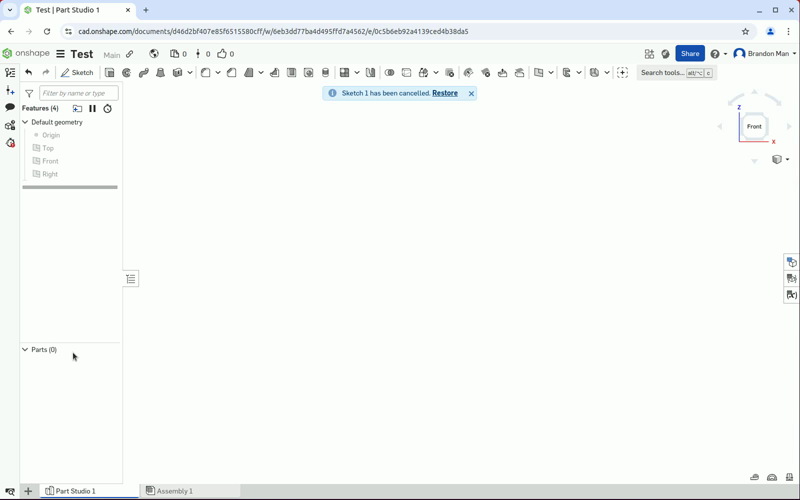
mouse_move(73, 352)
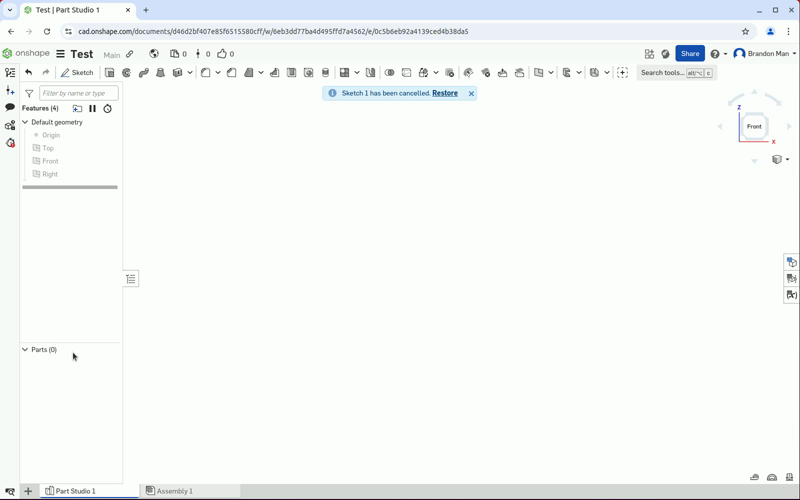
key(shift+y)
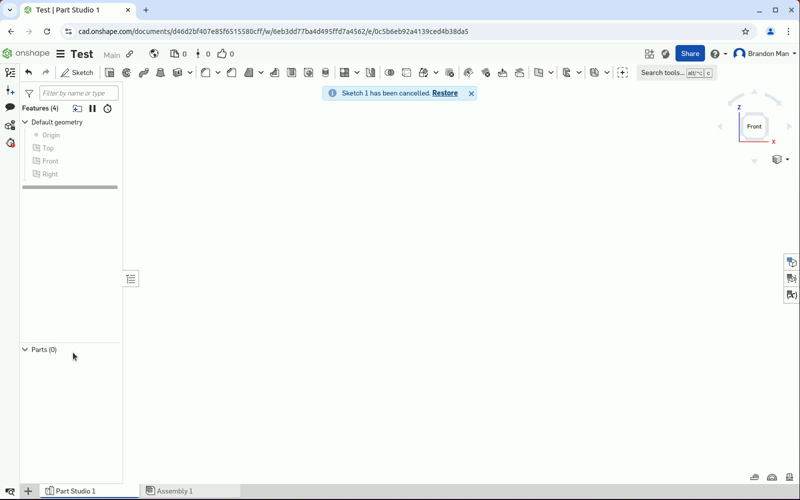
key(shift+s)
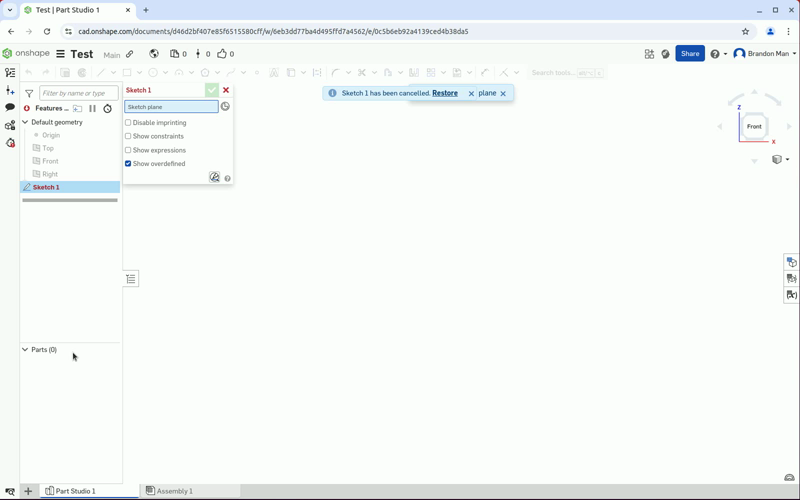
mouse_move(73, 163)
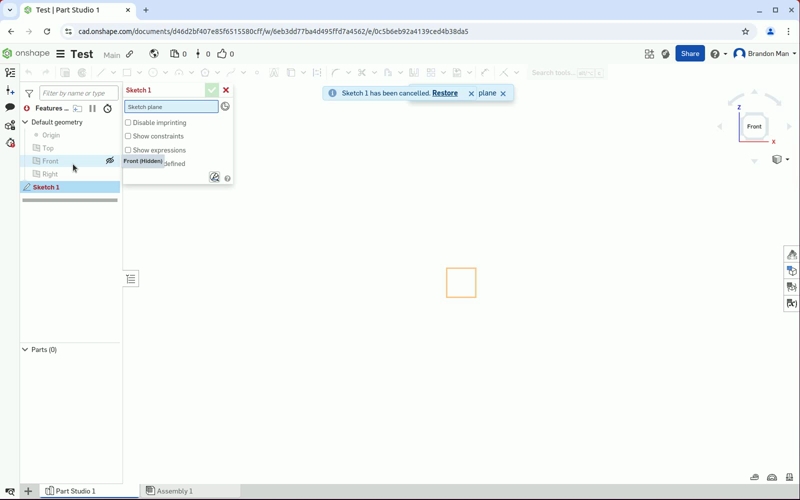
click(73, 163)
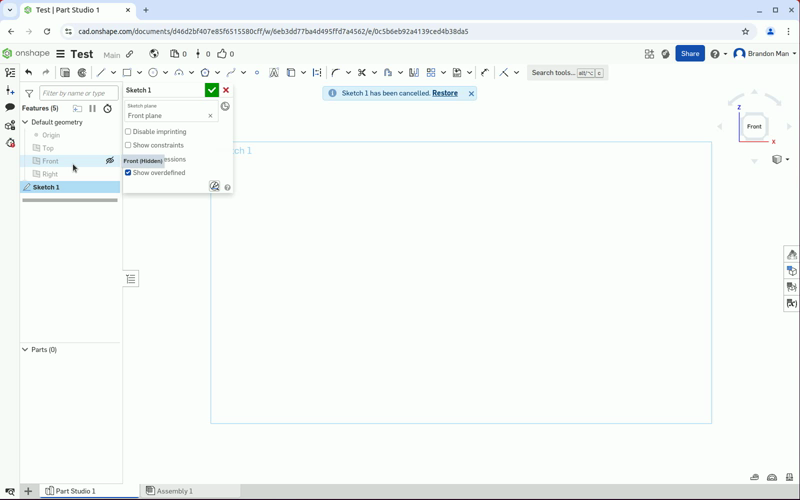
mouse_move(73, 352)
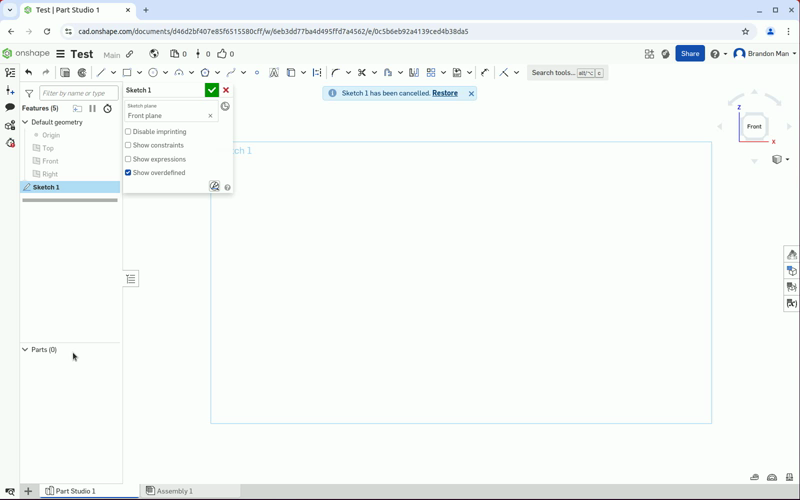
key(y)
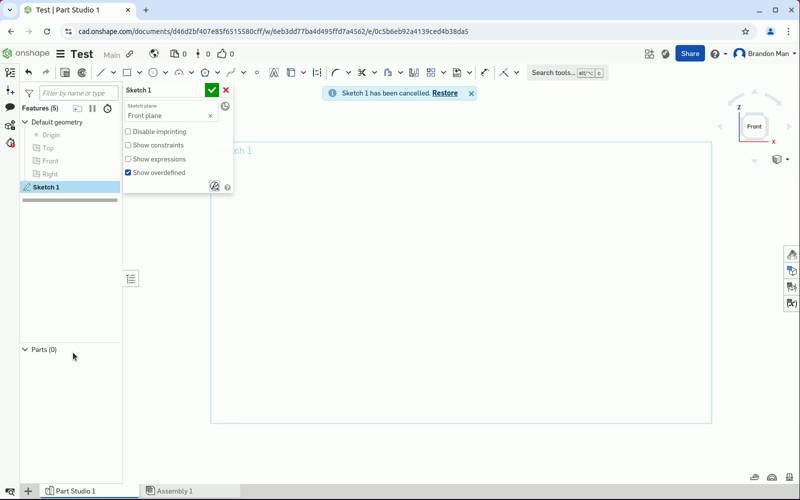
key(c)
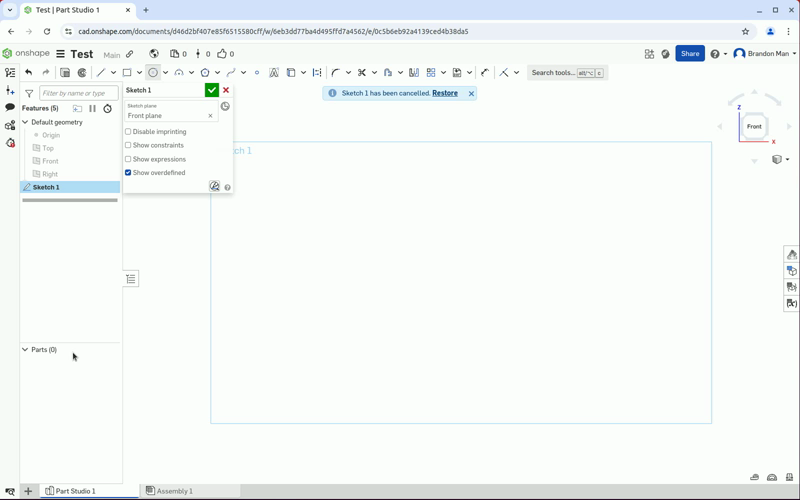
key_down(shift)
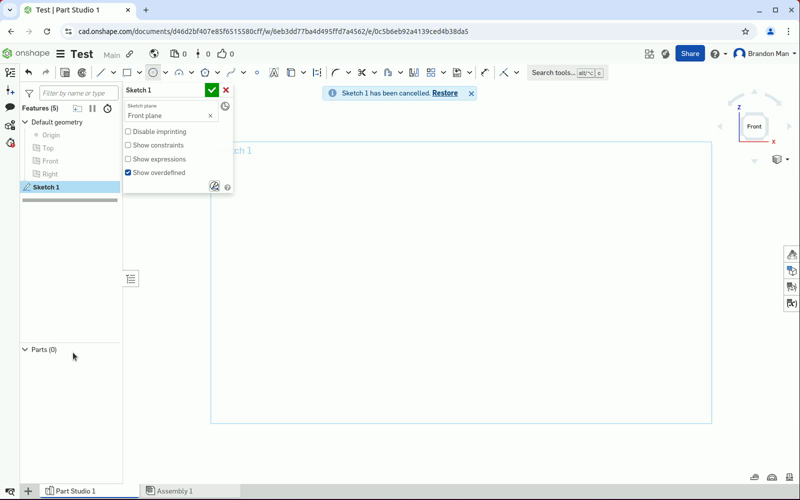
mouse_move(461, 282)
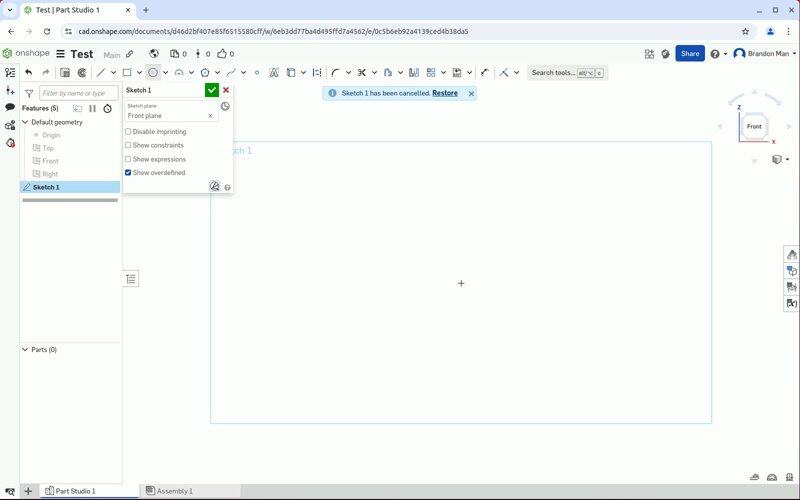
click(461, 282)
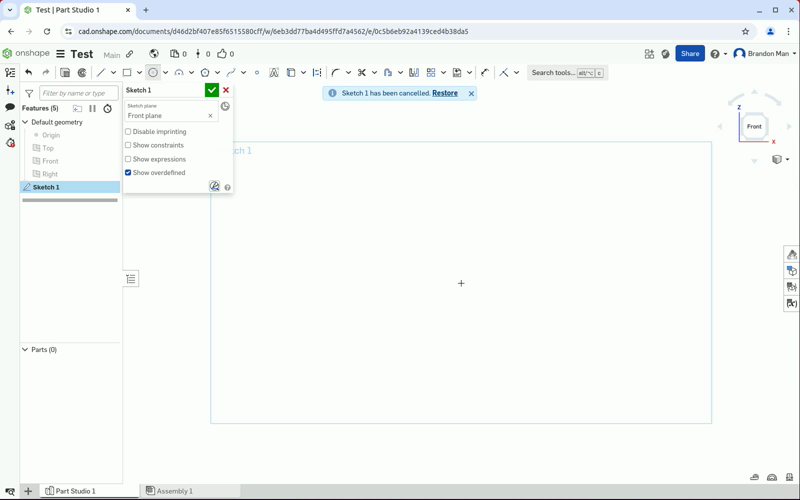
key_up(shift)
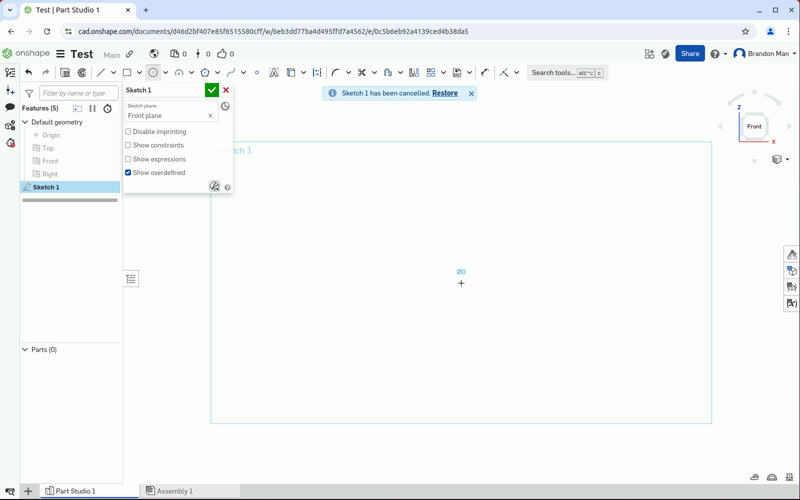
mouse_move(544, 282)
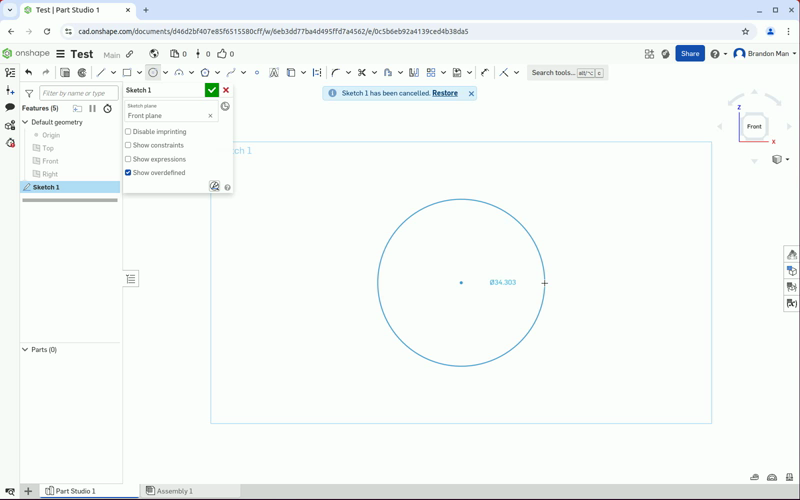
click(544, 282)
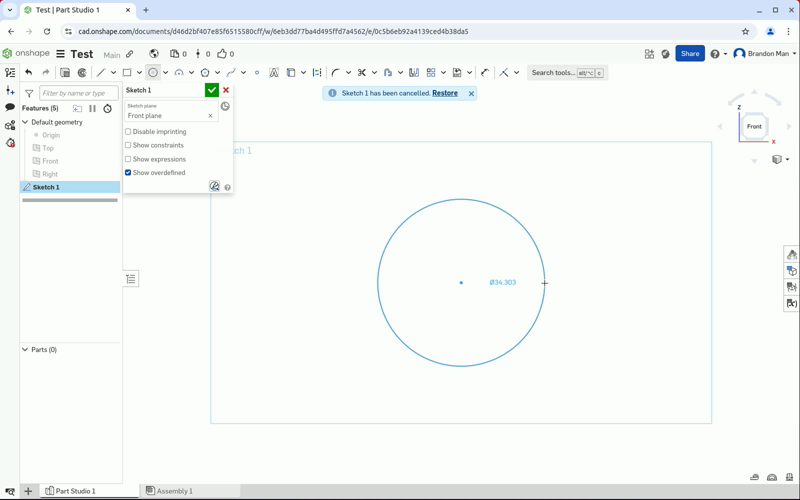
key(esc)
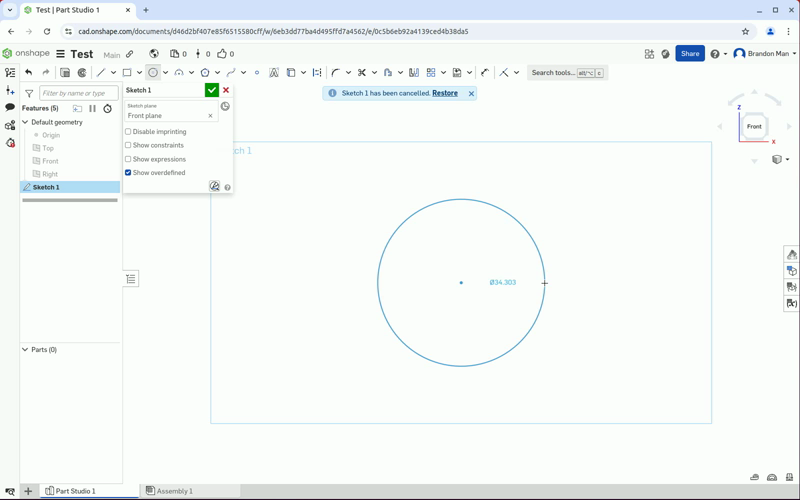
key(c)
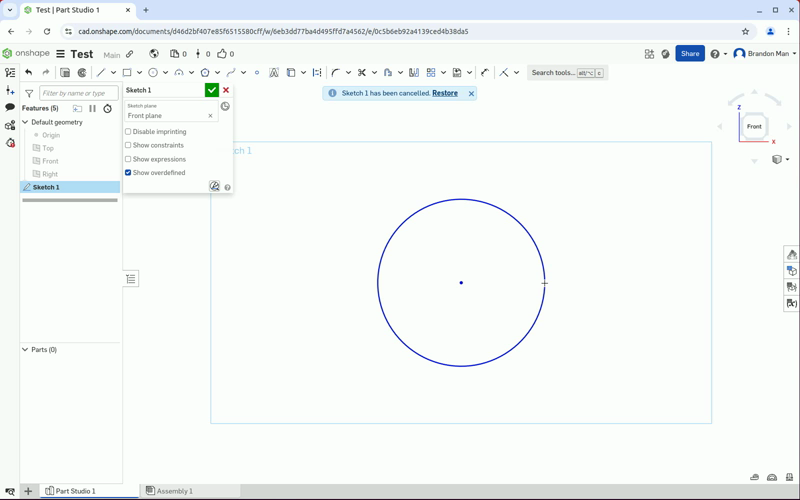
key_down(shift)
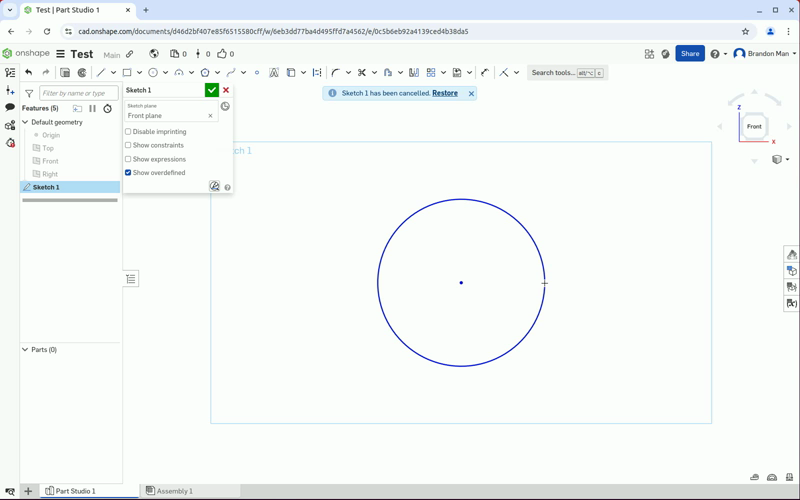
mouse_move(461, 282)
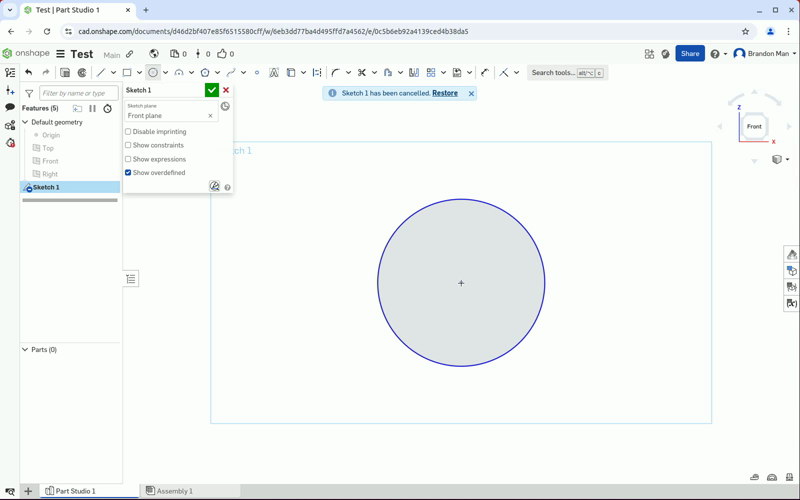
click(461, 282)
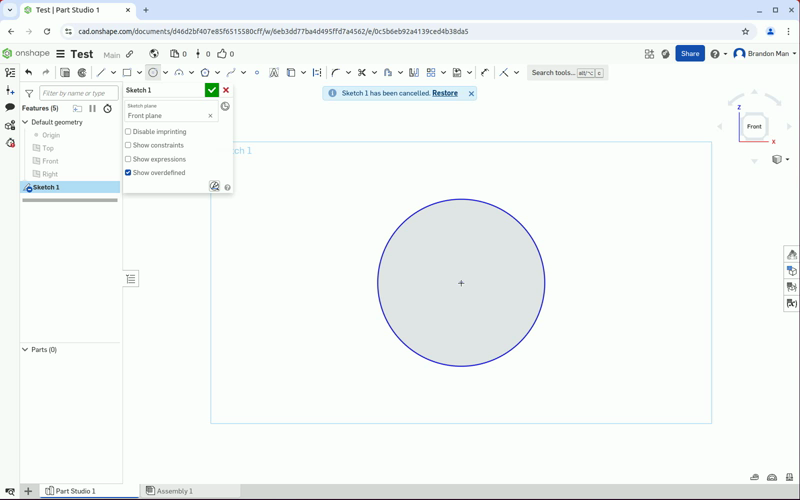
key_up(shift)
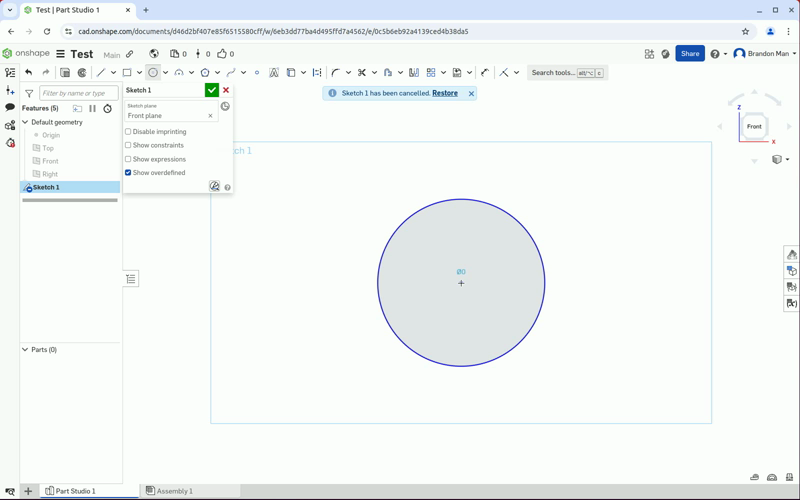
mouse_move(504, 282)
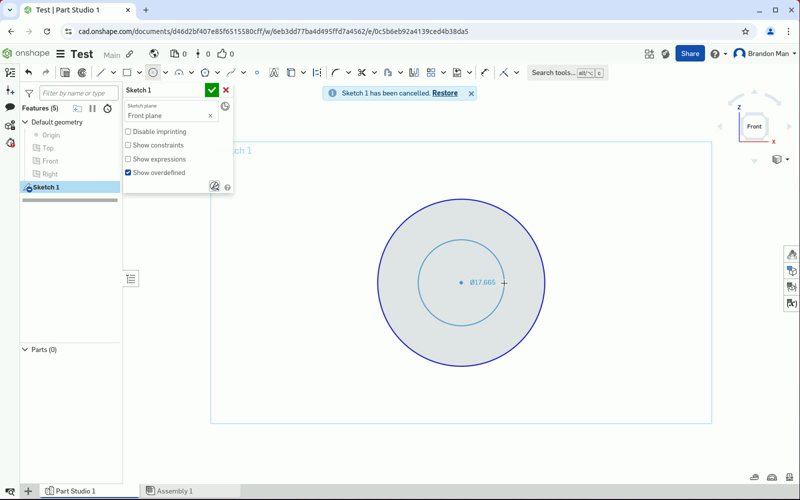
click(504, 282)
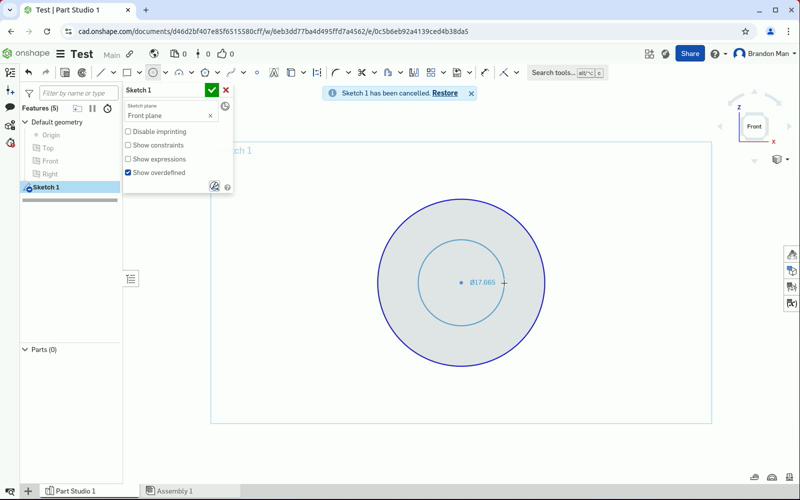
key(esc)
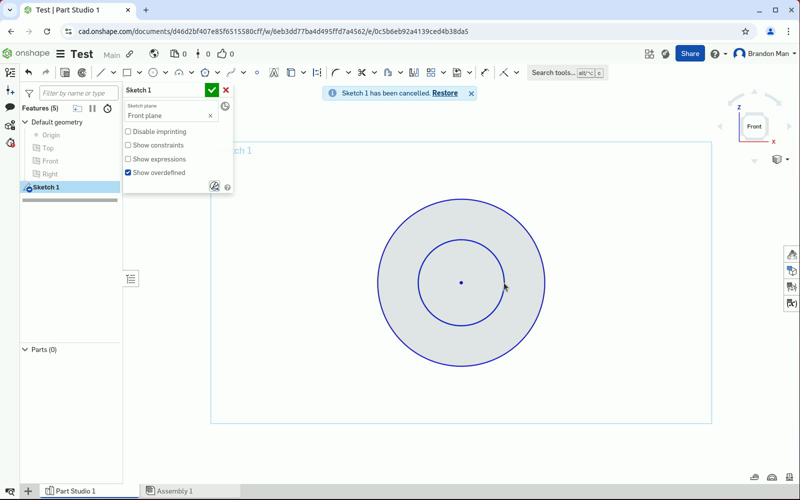
mouse_move(421, 341)
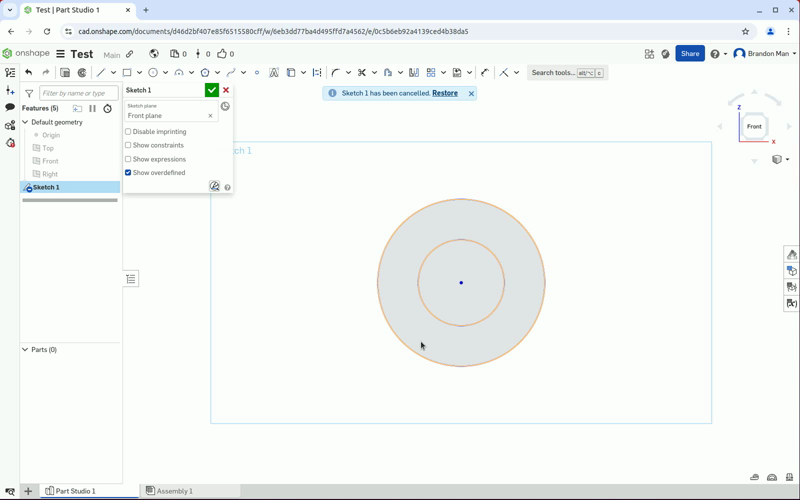
click(421, 341)
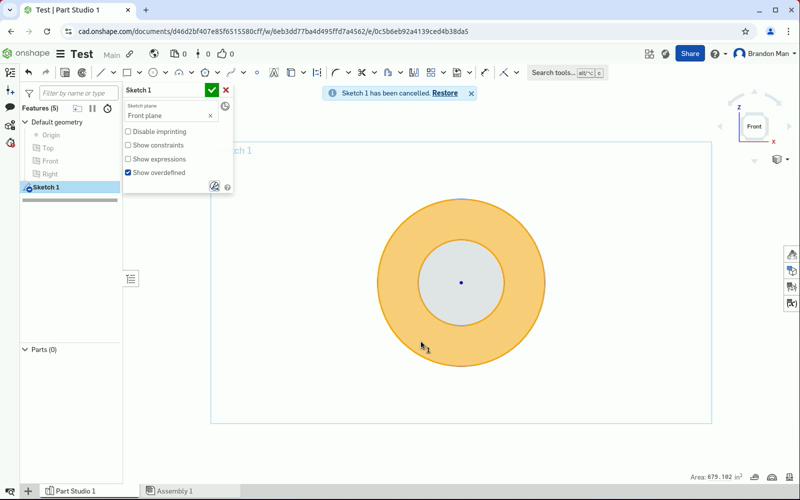
mouse_move(73, 352)
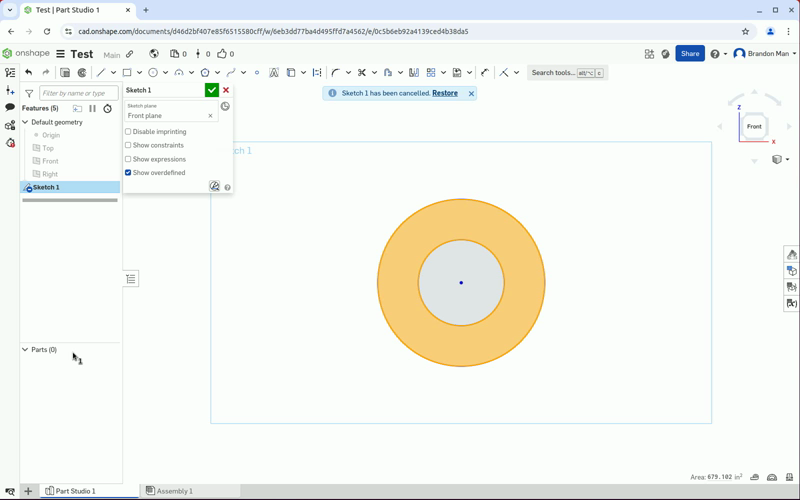
key(shift+y)
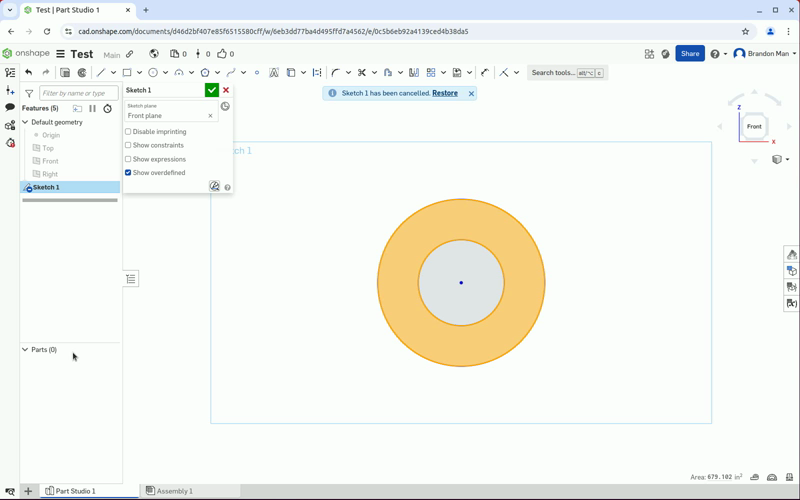
key(shift+e)
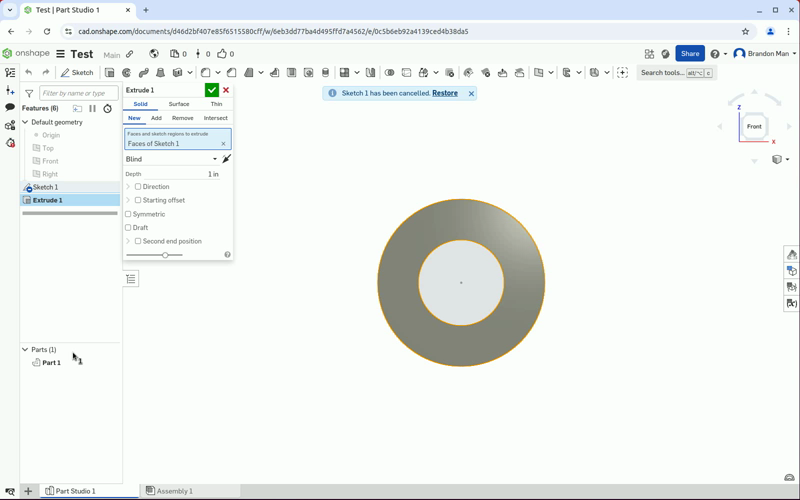
mouse_move(143, 106)
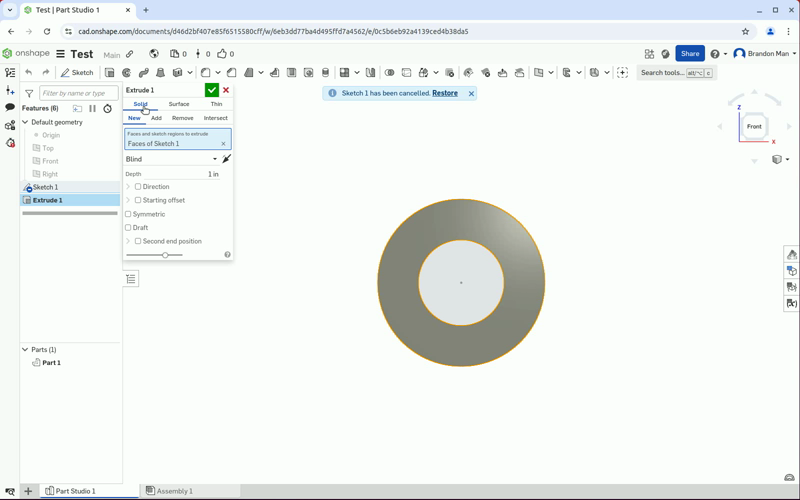
click(143, 106)
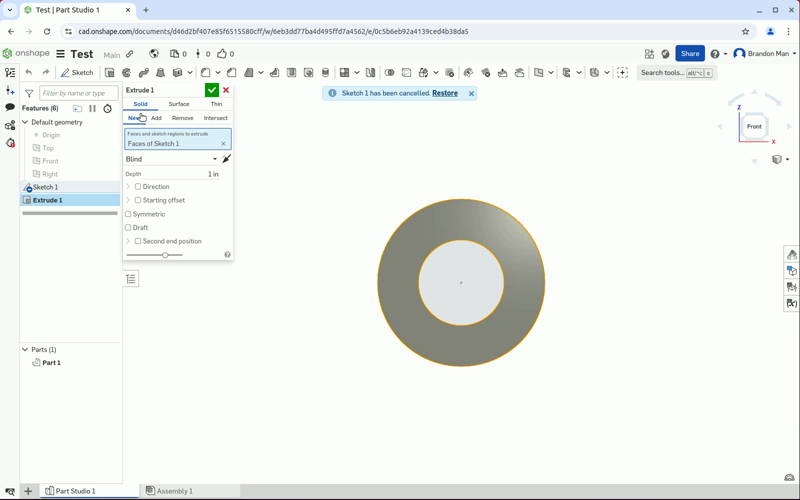
mouse_move(137, 120)
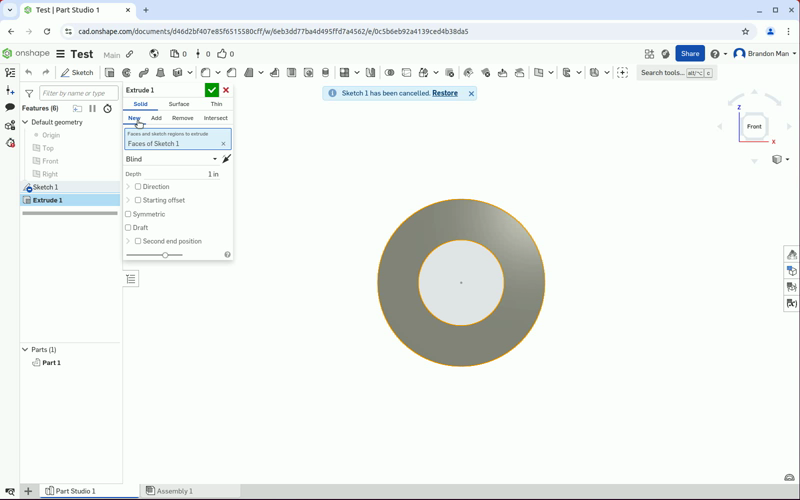
click(137, 120)
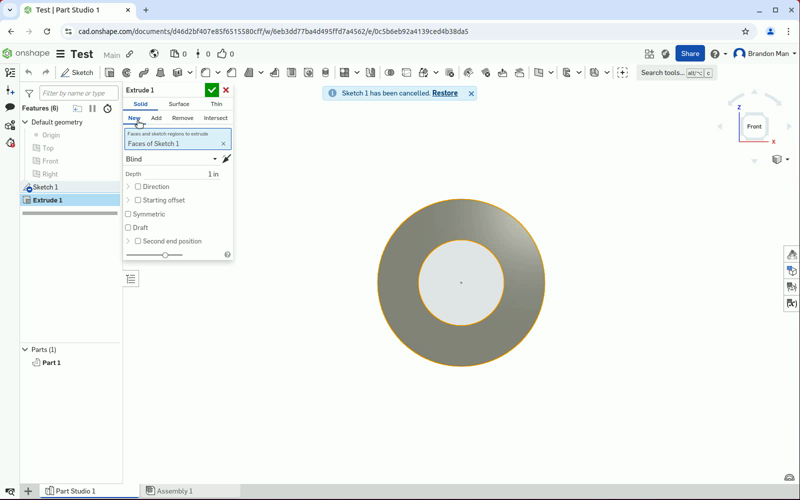
key(tab, 4)
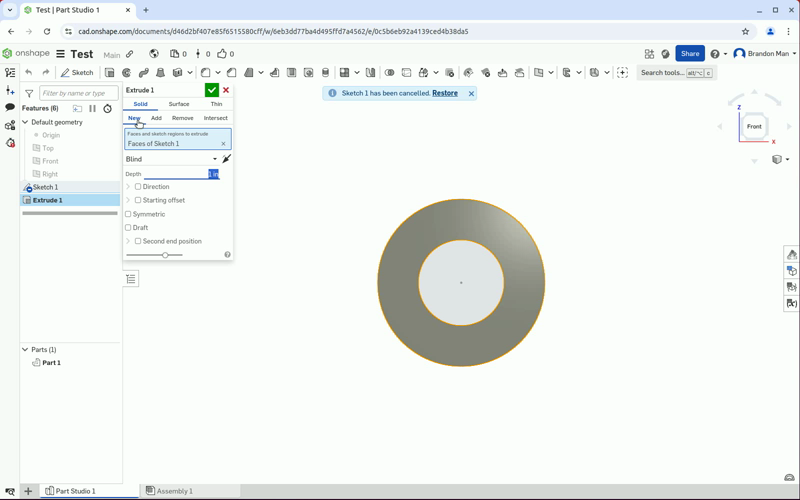
text(11.554)
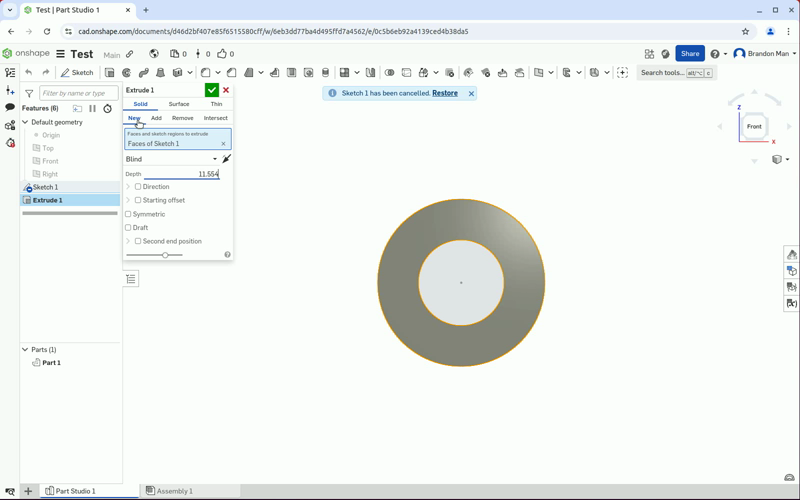
key(enter)
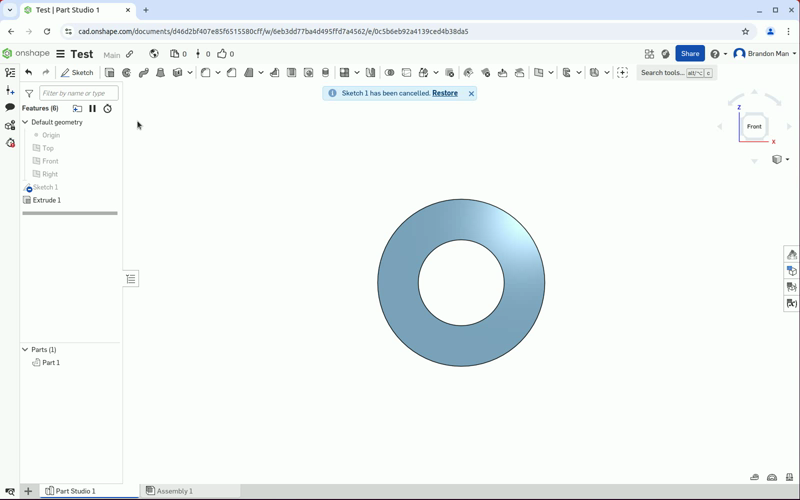
key(shift+h)
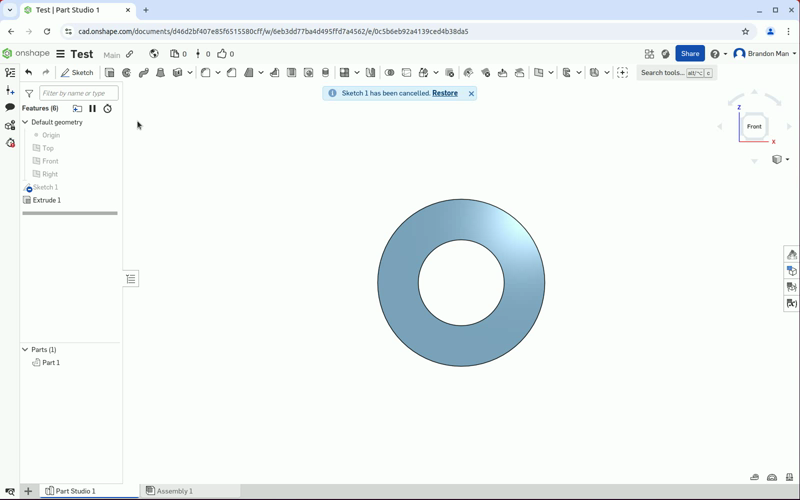
key(shift+h)
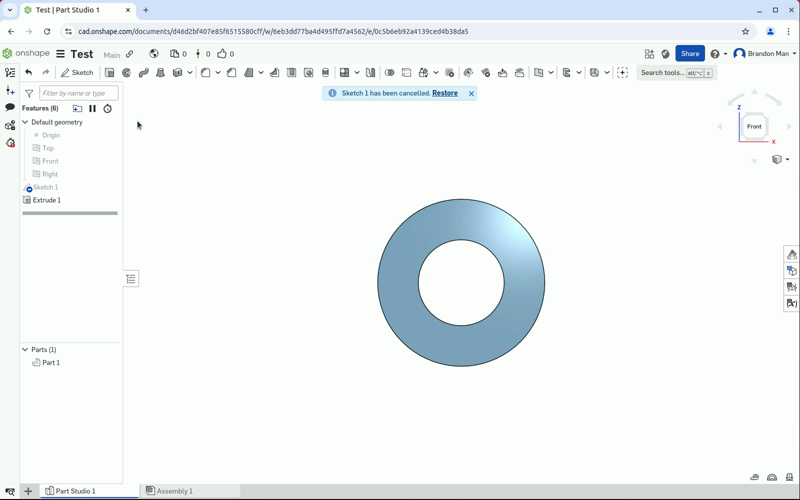
mouse_move(73, 189)
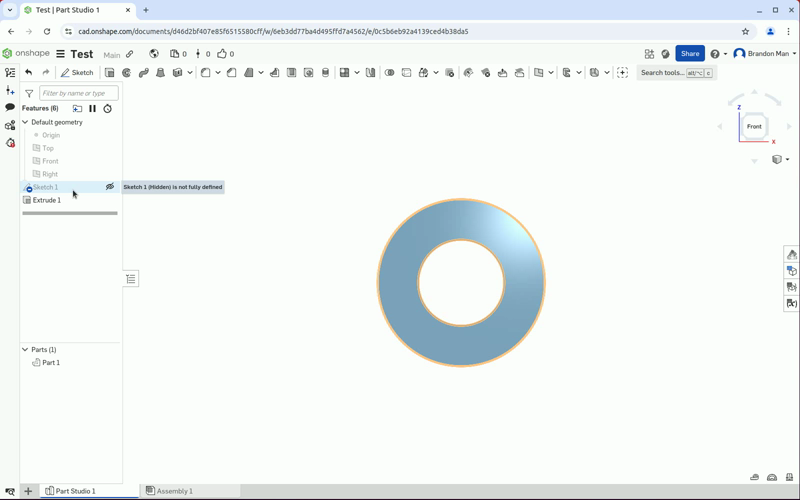
click(73, 189)
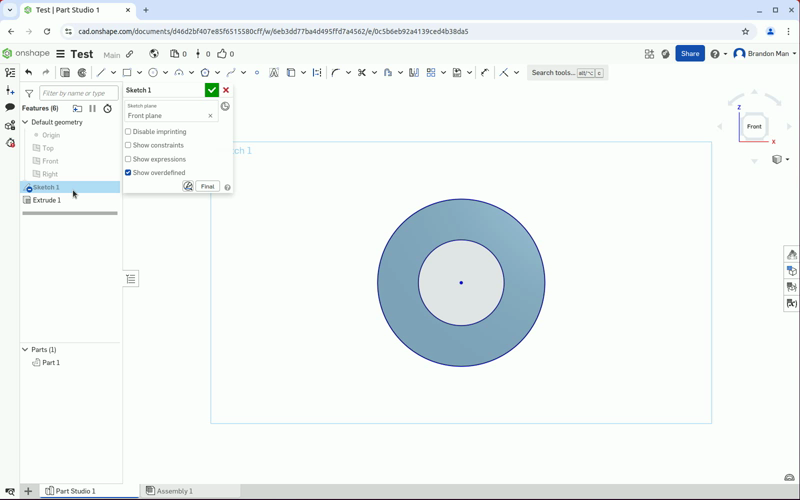
mouse_move(229, 92)
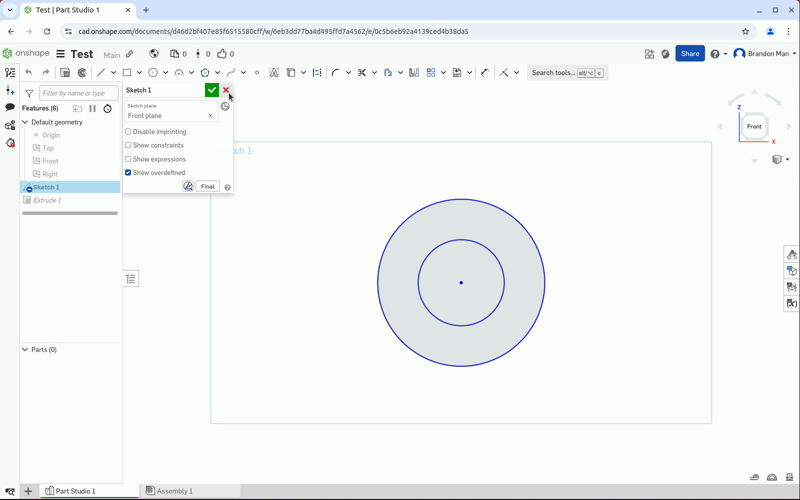
click(229, 92)
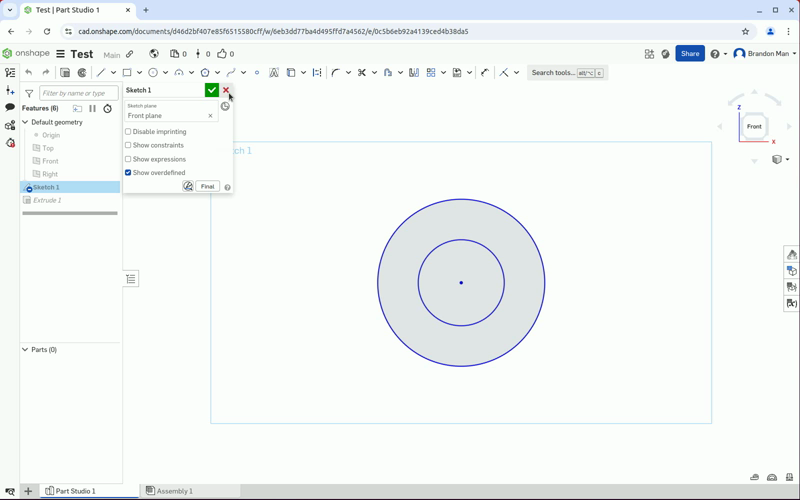
key(shift+s)
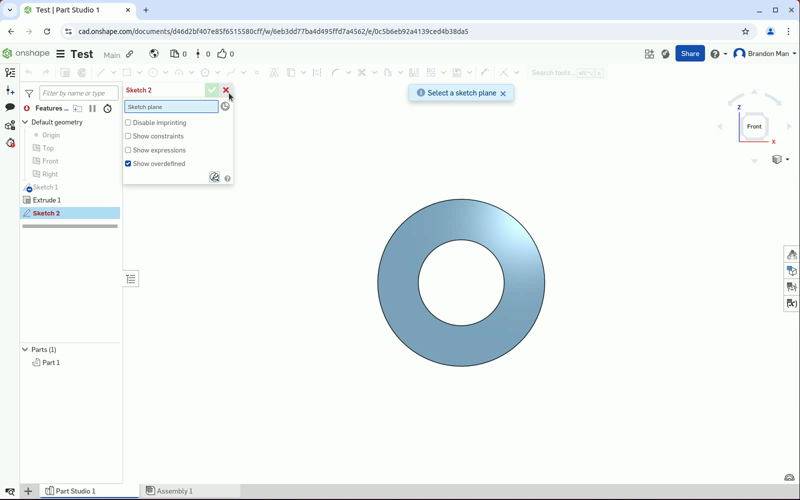
mouse_move(73, 163)
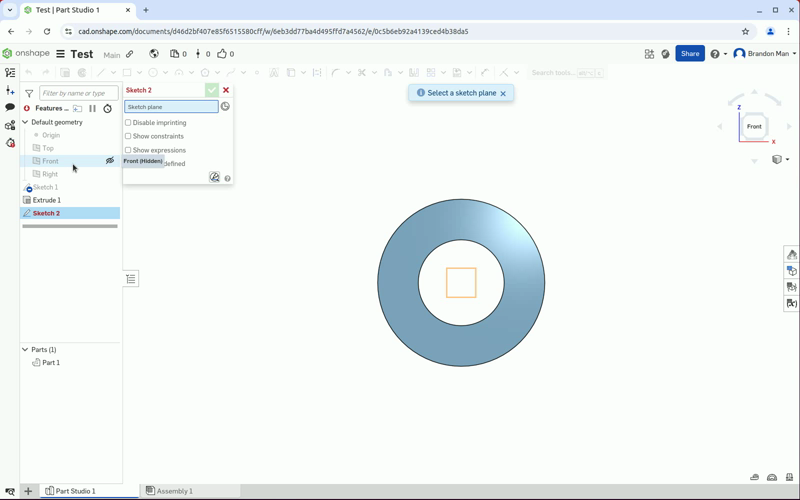
click(73, 163)
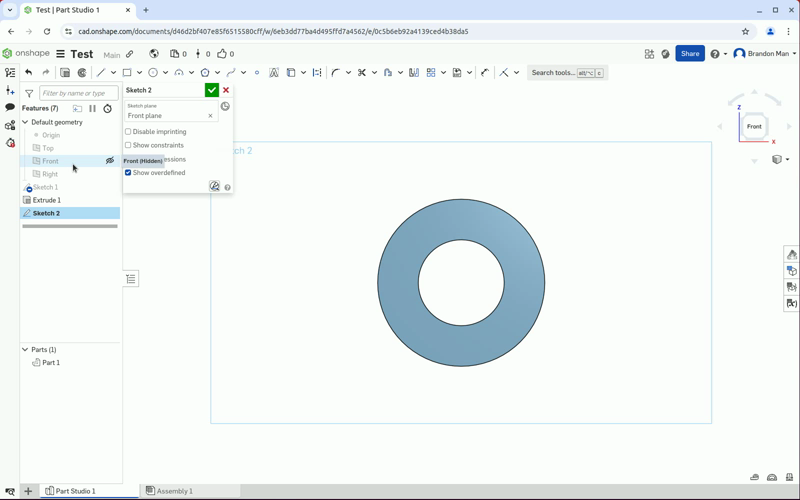
mouse_move(73, 352)
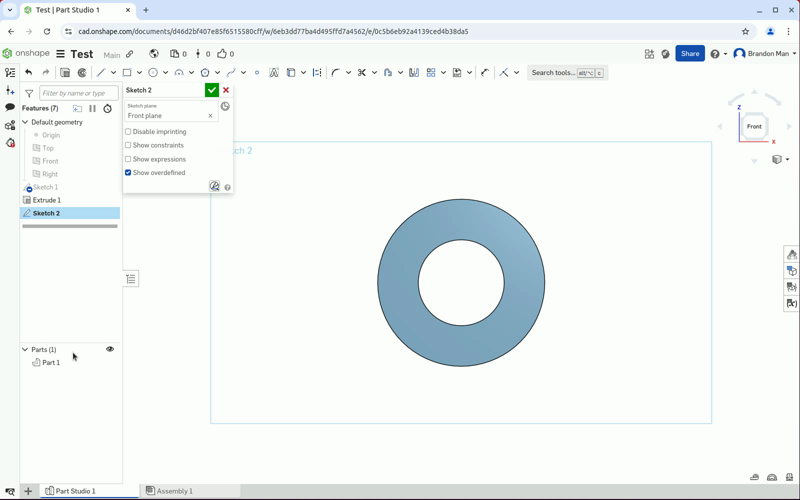
key(y)
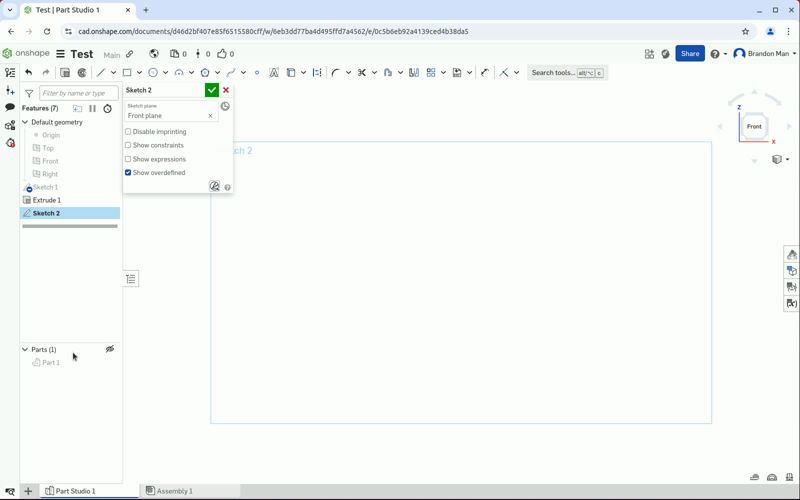
key(c)
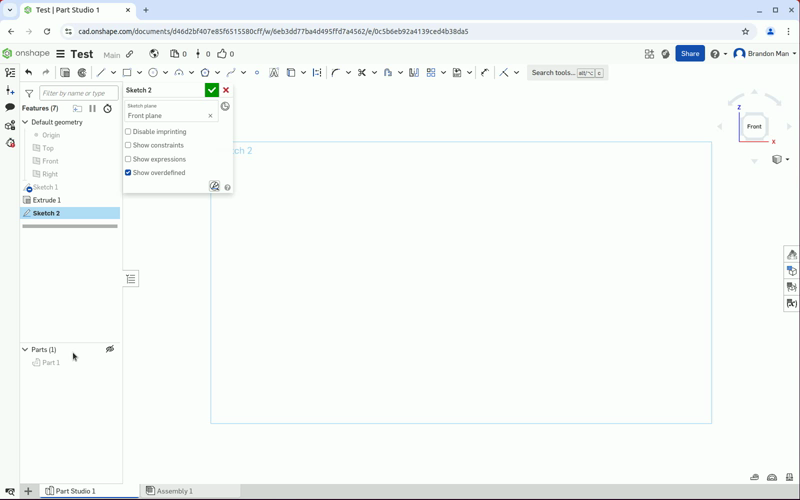
key_down(shift)
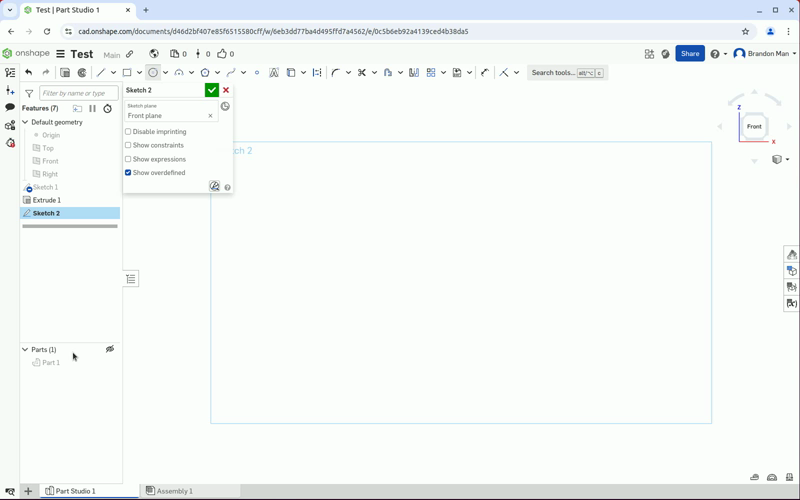
mouse_move(461, 282)
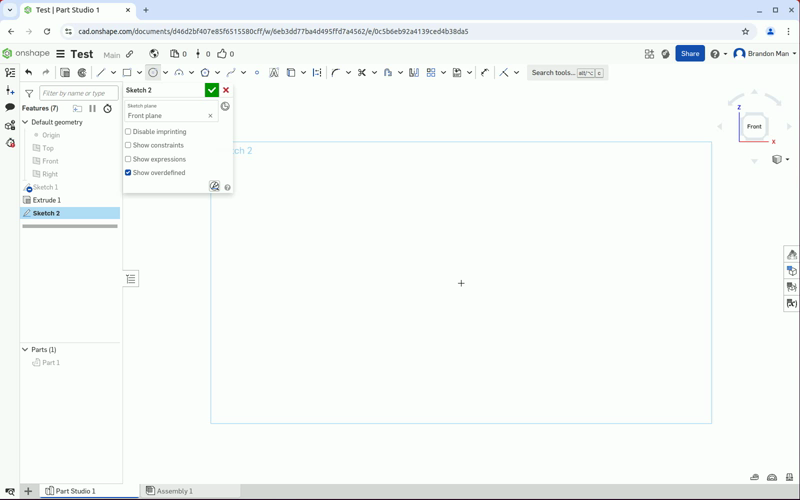
click(461, 282)
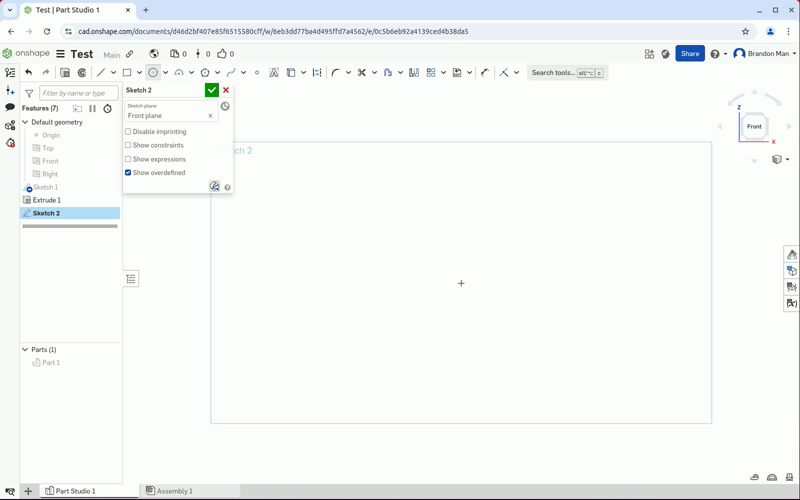
key_up(shift)
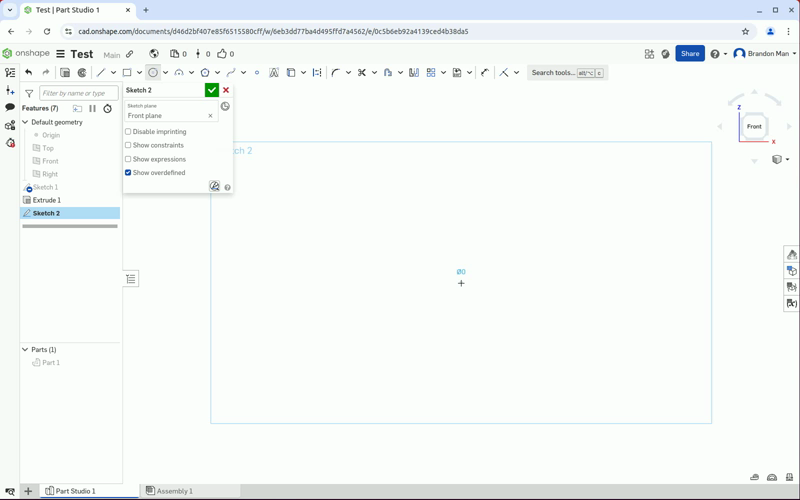
mouse_move(503, 282)
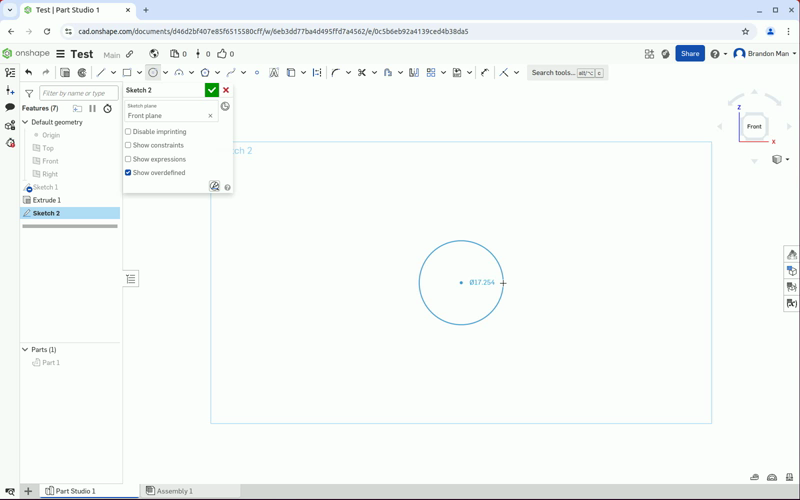
click(503, 282)
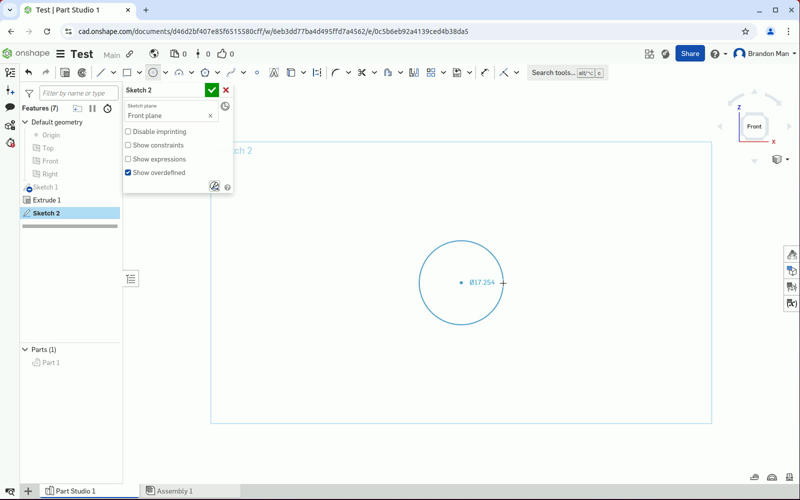
key(esc)
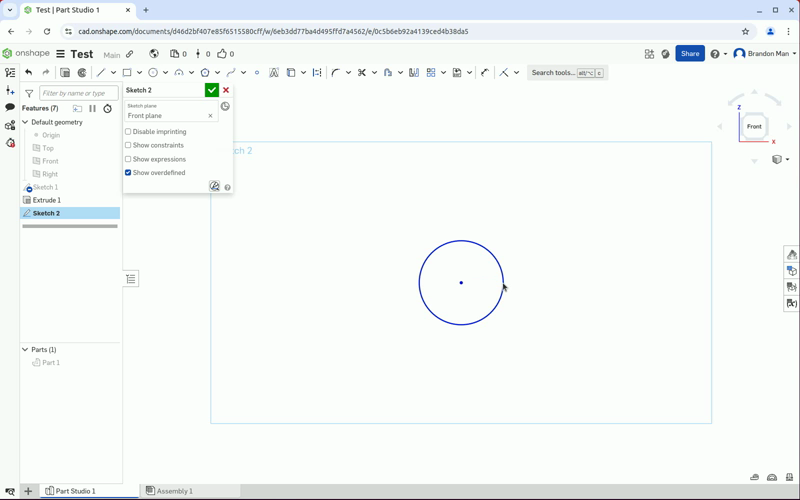
mouse_move(484, 280)
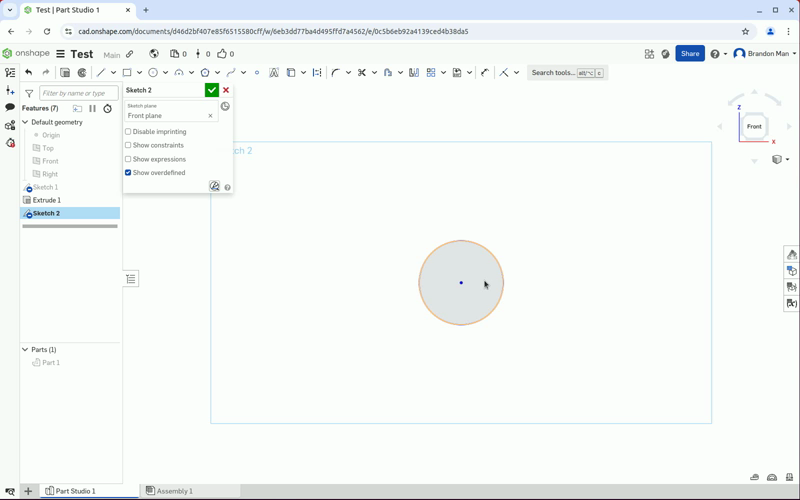
click(484, 280)
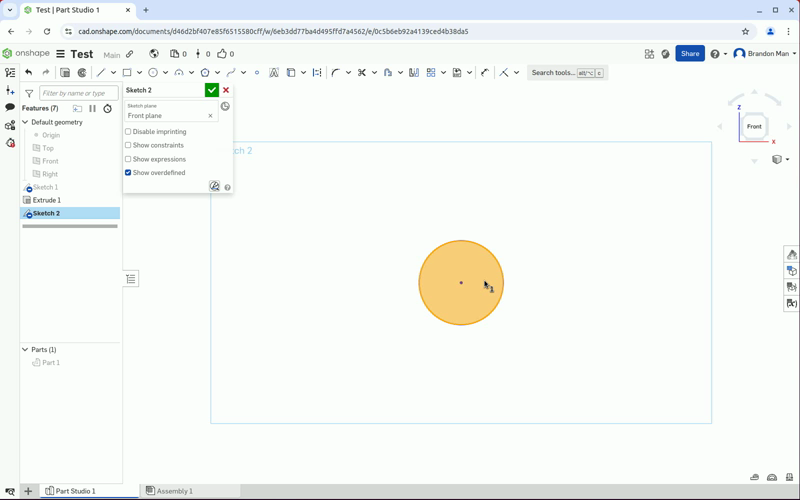
mouse_move(73, 352)
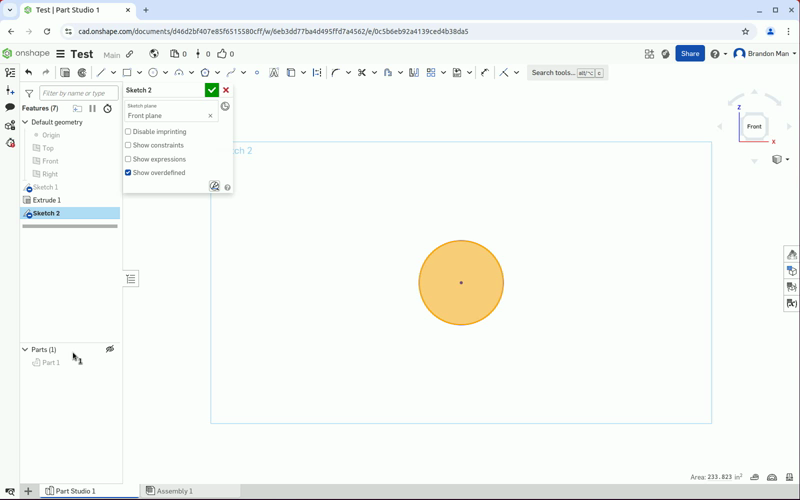
key(shift+y)
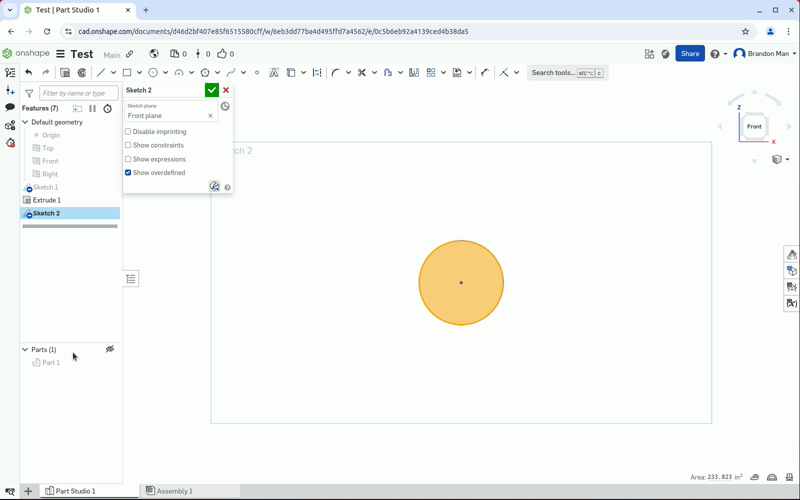
key(shift+e)
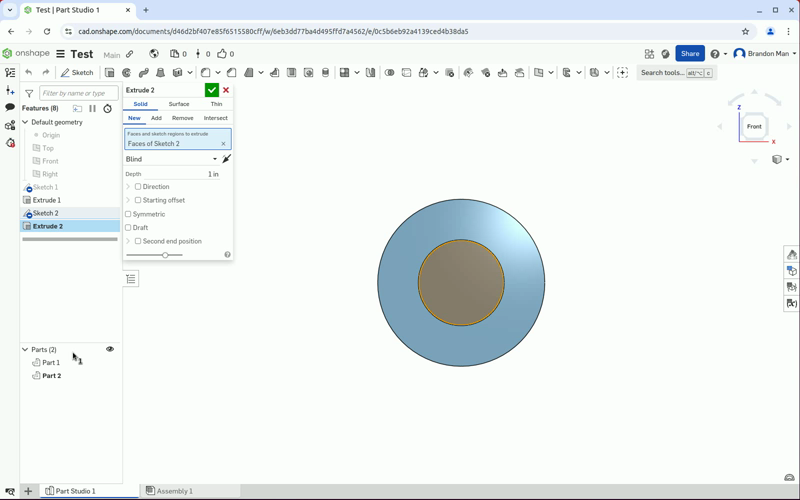
mouse_move(143, 106)
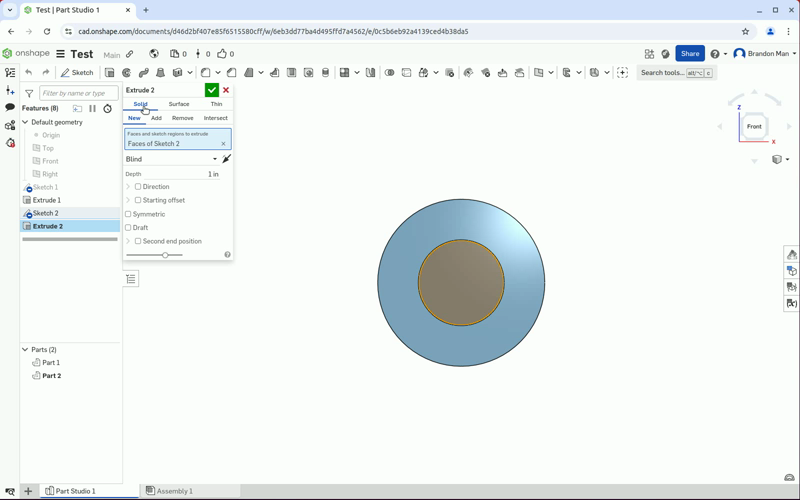
click(143, 106)
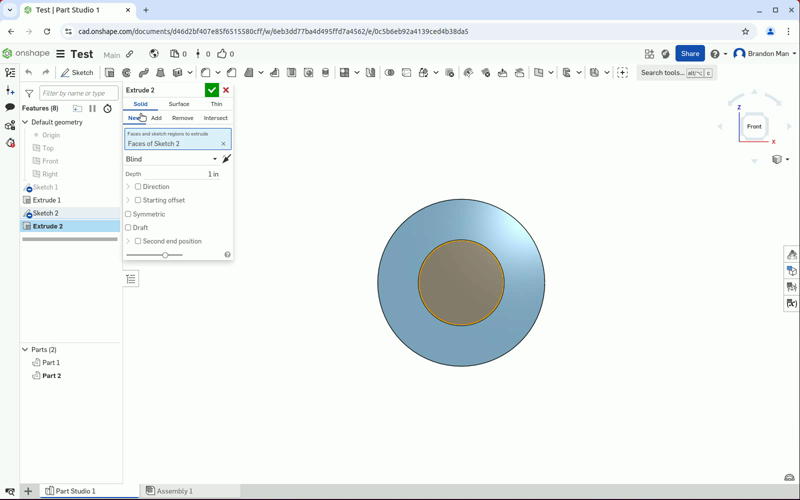
mouse_move(137, 120)
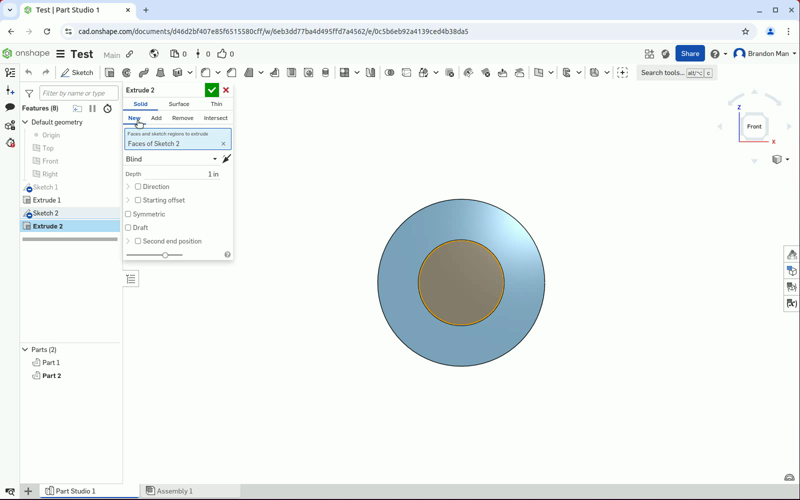
click(137, 120)
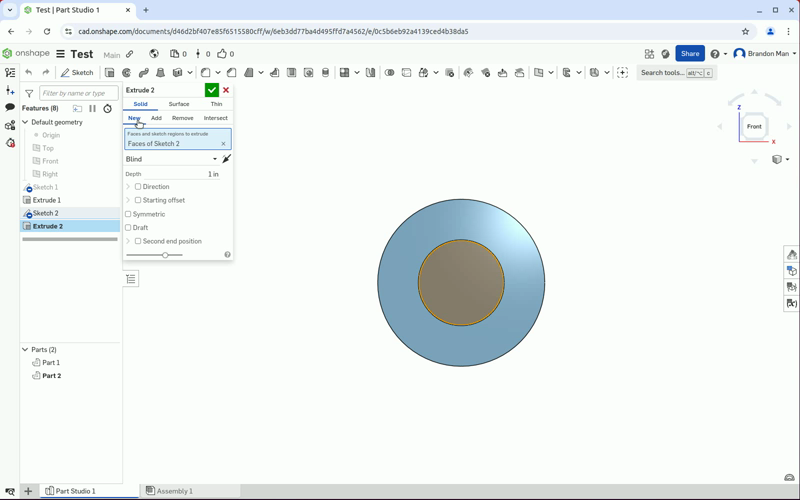
key(tab, 4)
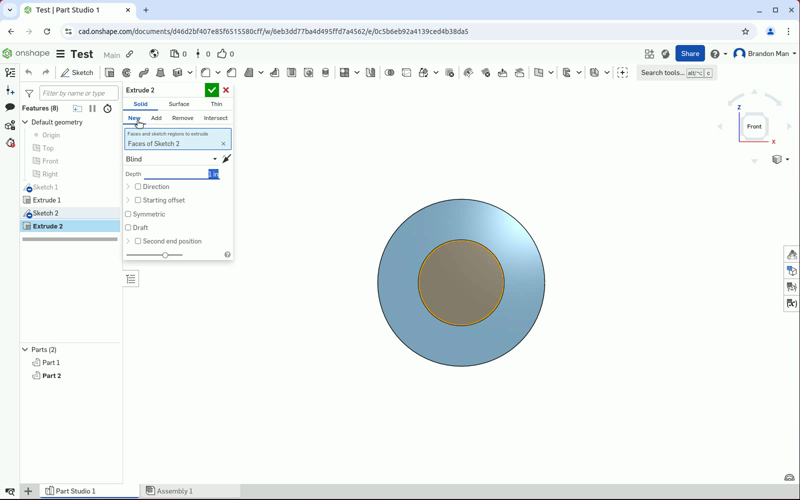
text(23.108)
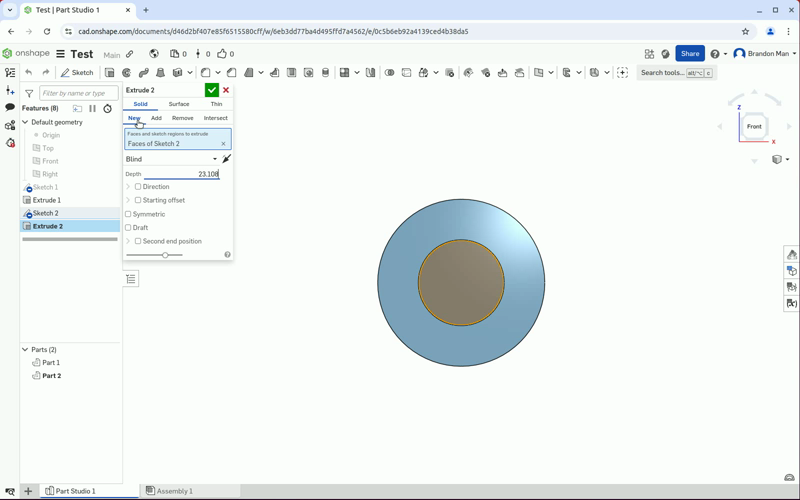
key(enter)
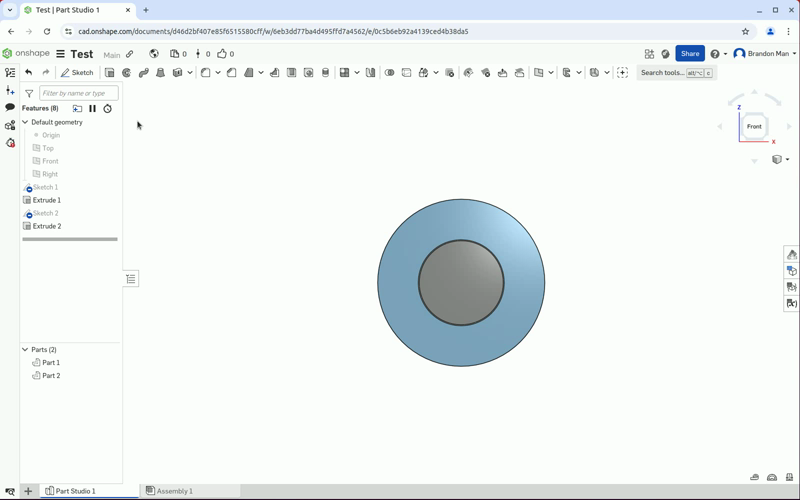
key(shift+h)
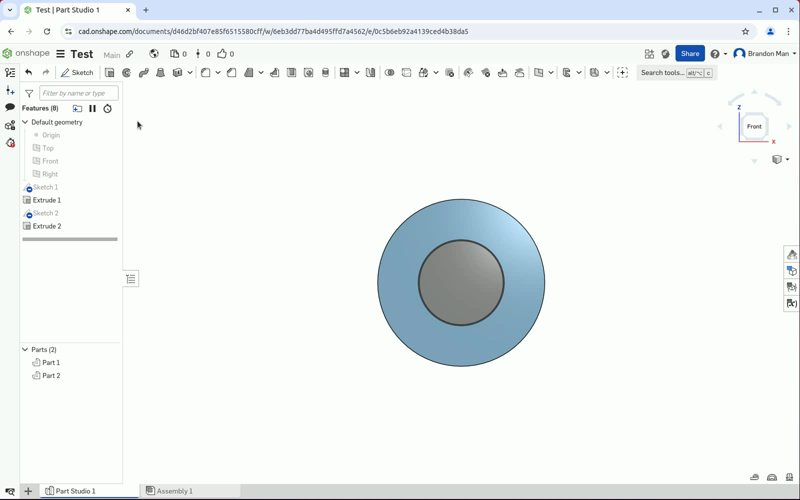
key(shift+h)
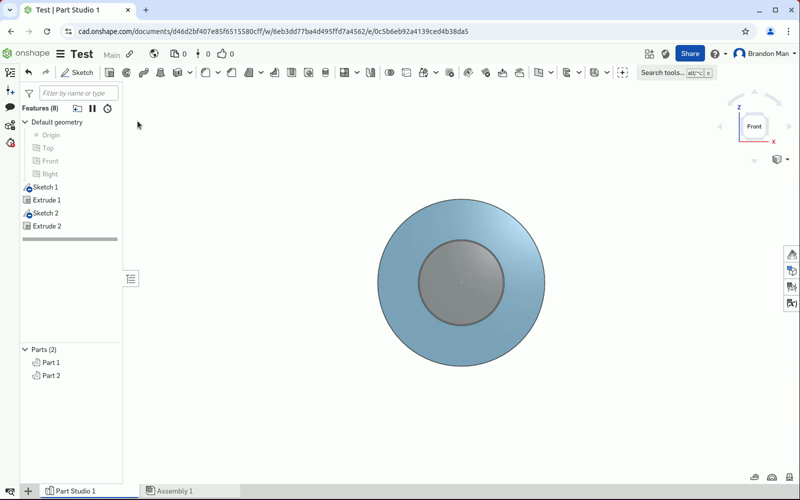
key(shift+7)
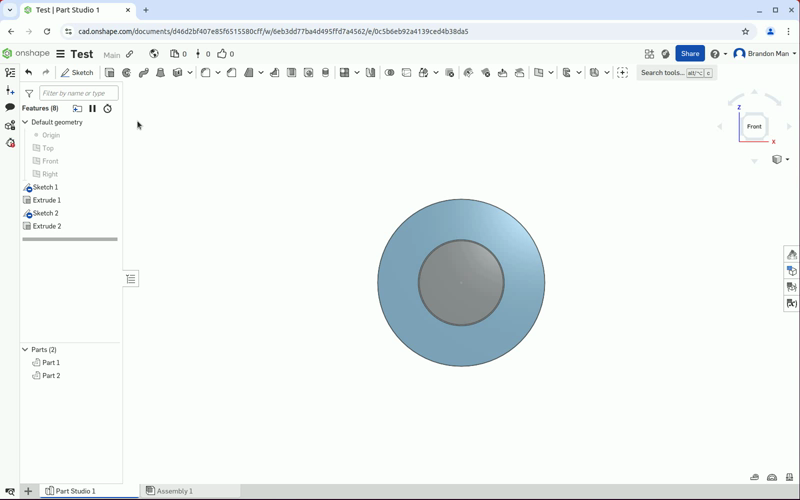
key(left, 2)
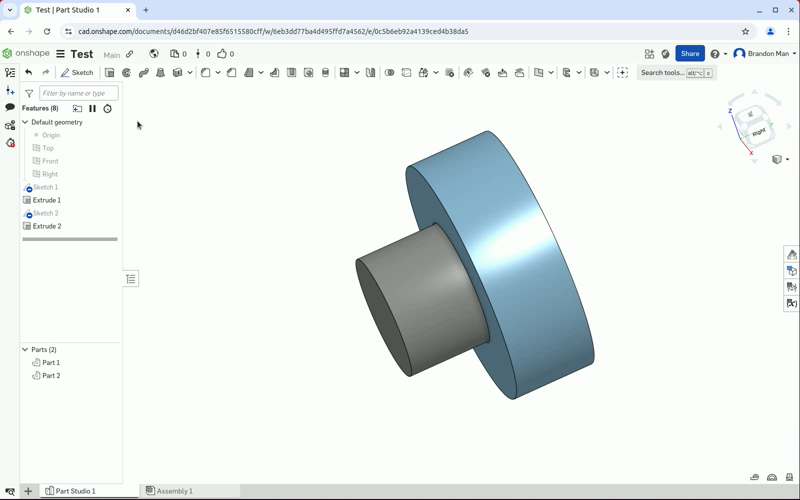
key(down, 2)
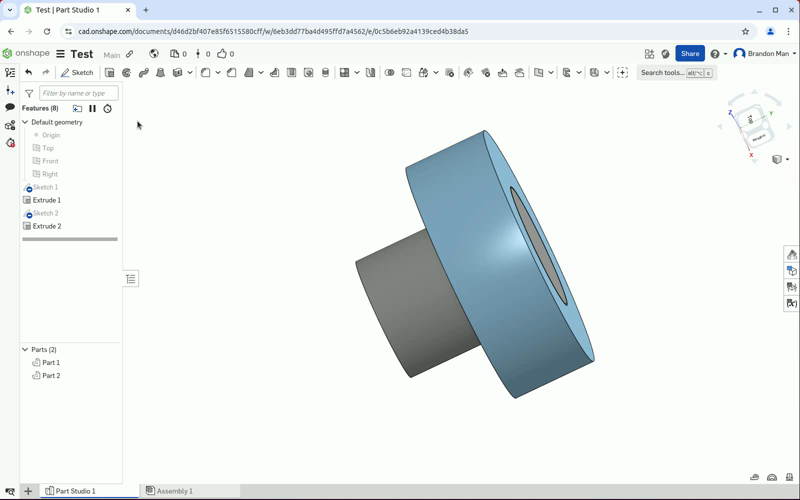
key(up, 2)
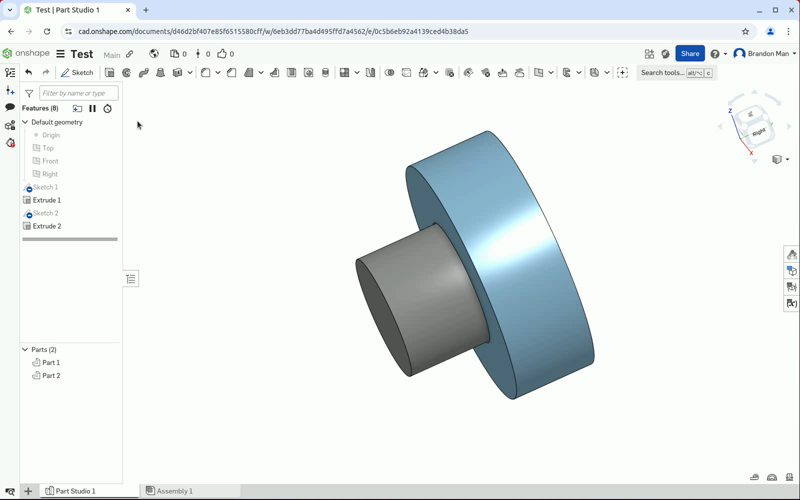
key(right, 2)
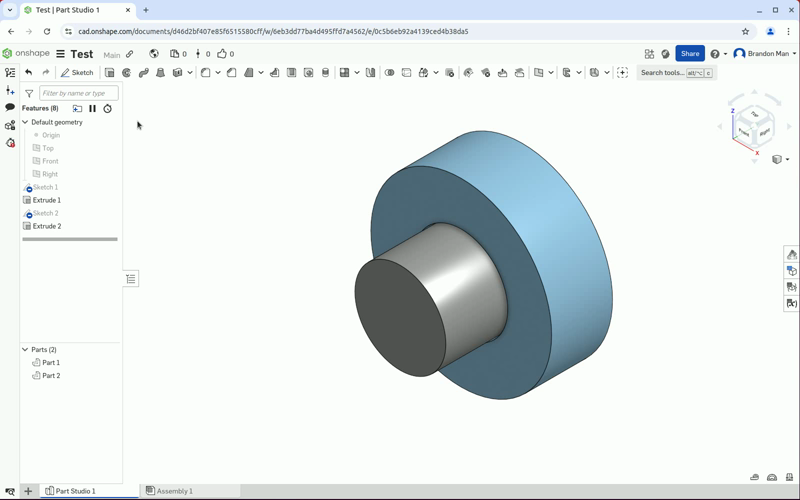
mouse_move(73, 189)
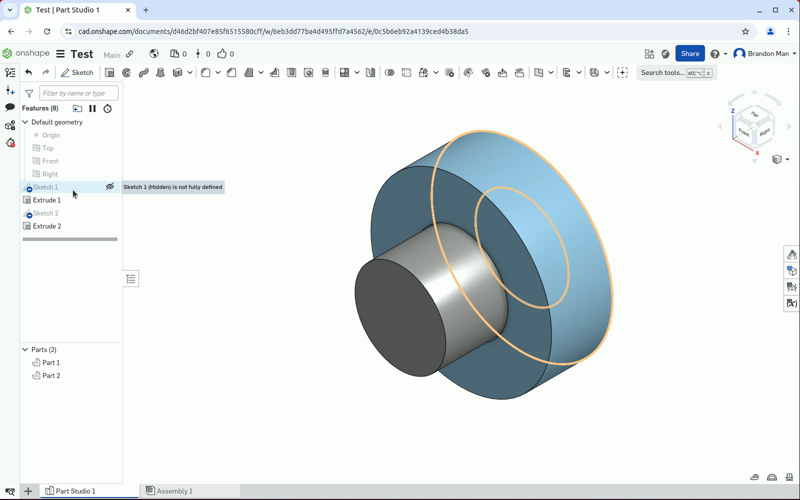
click(73, 189)